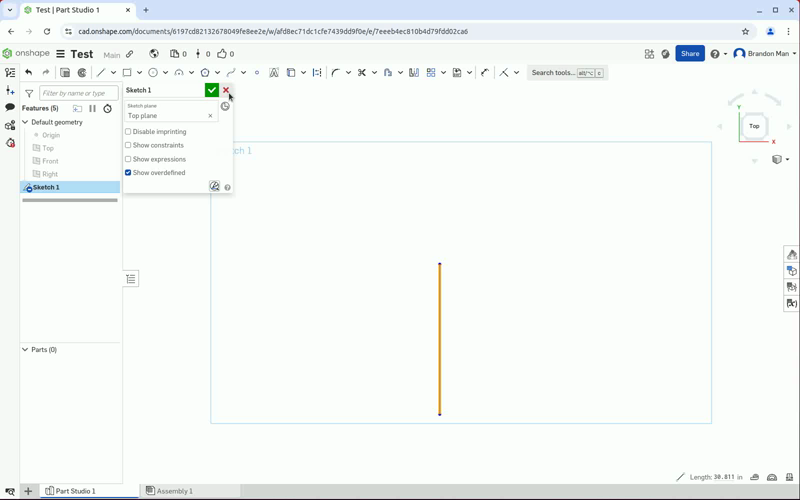
key(shift+h)
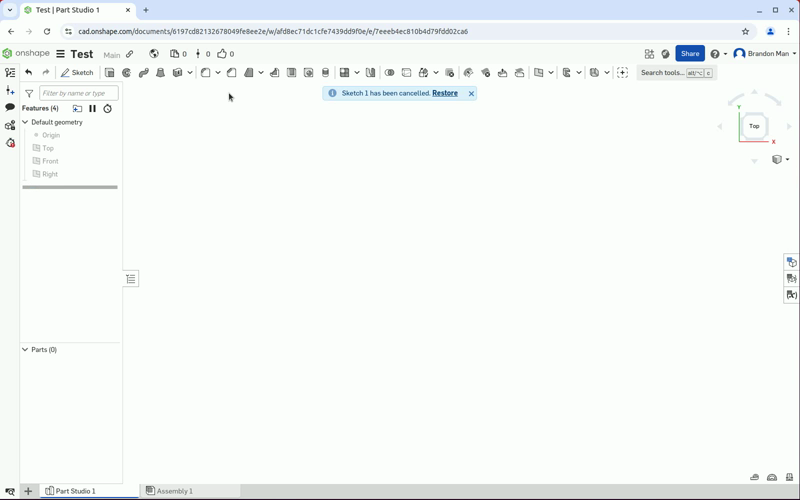
mouse_move(73, 352)
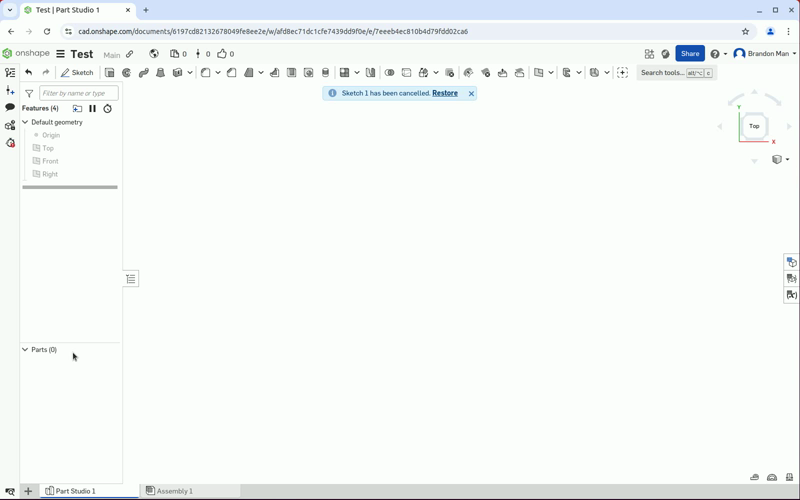
key(y)
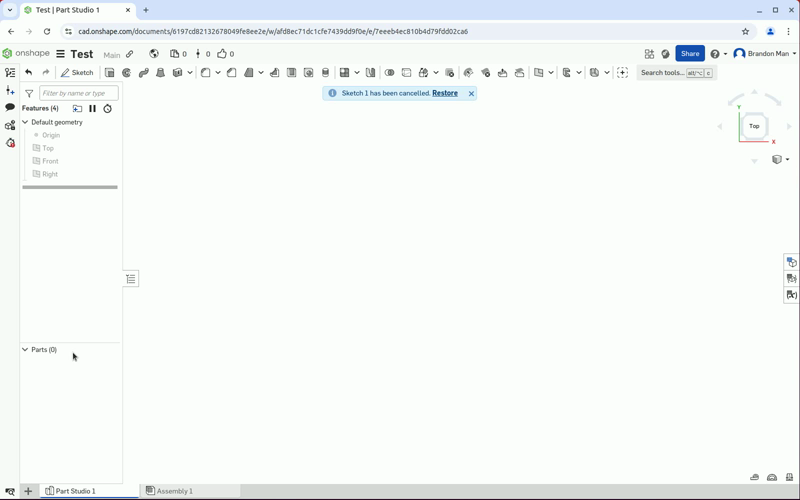
key(shift+p)
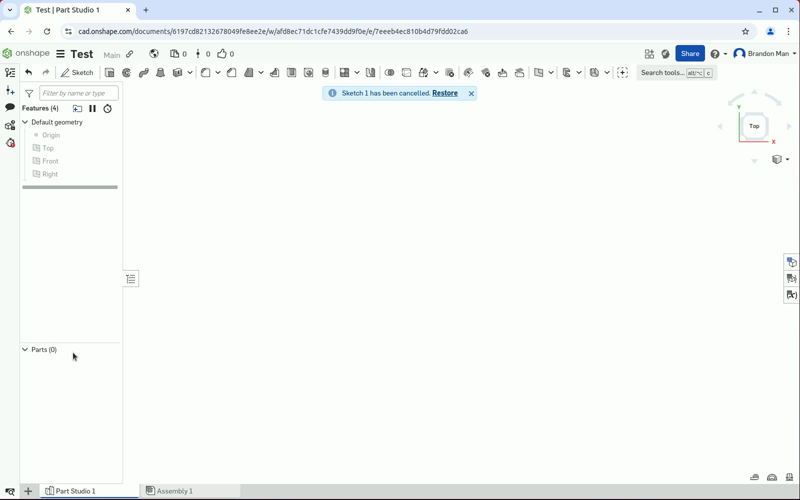
key(space)
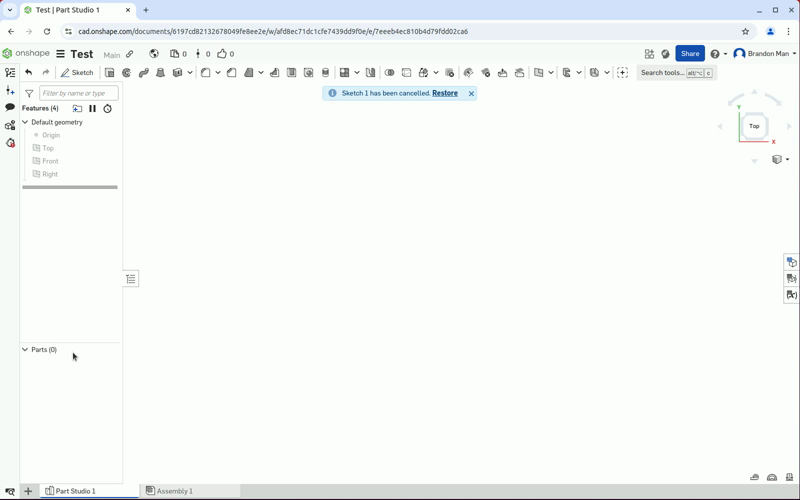
key_down(shift)
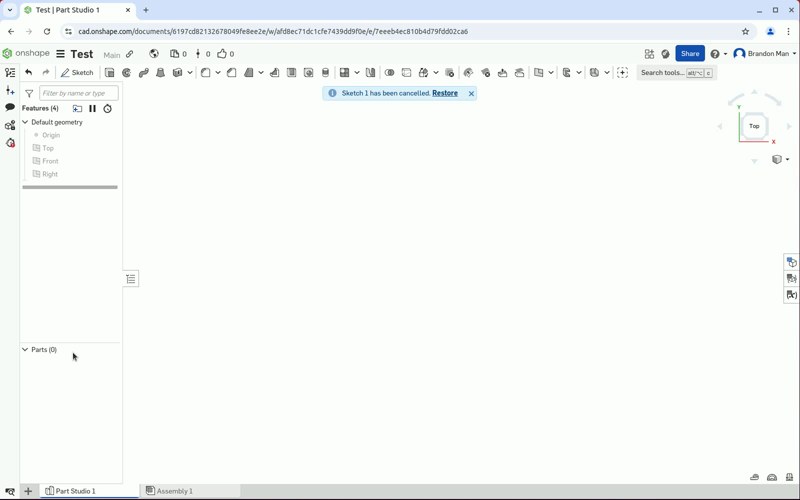
key(up)
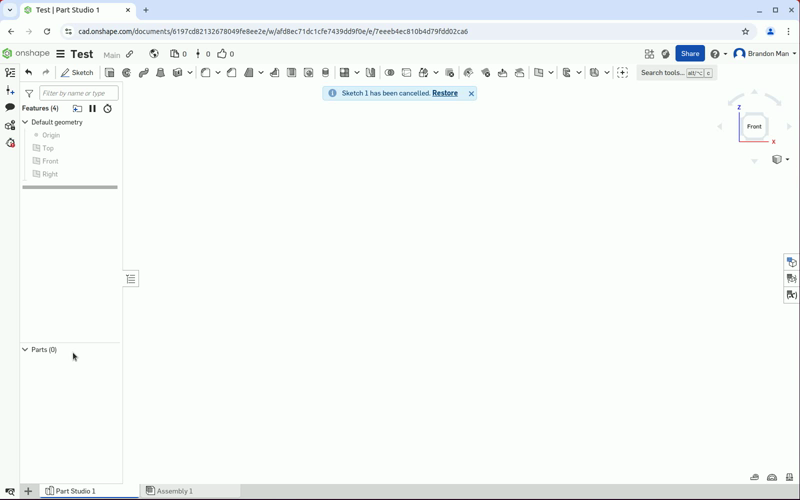
key_up(shift)
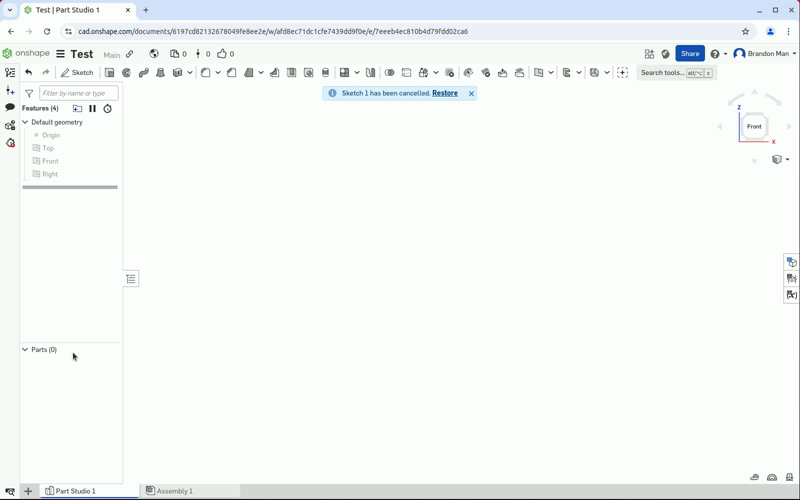
key(space)
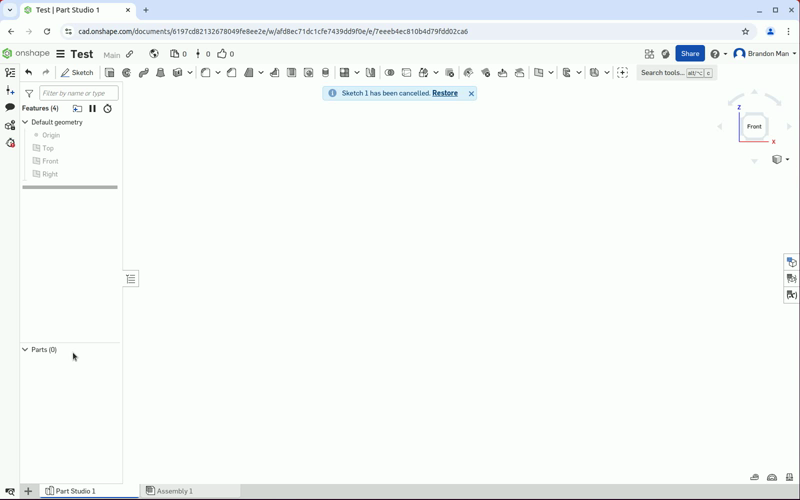
key_down(shift)
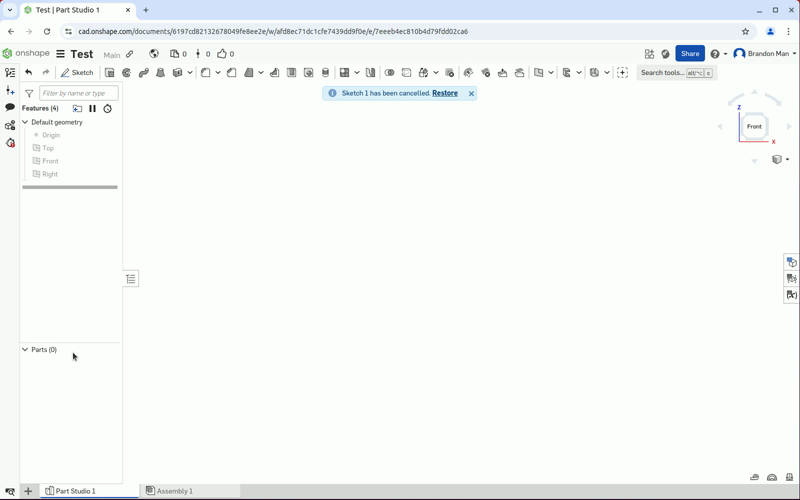
key(left)
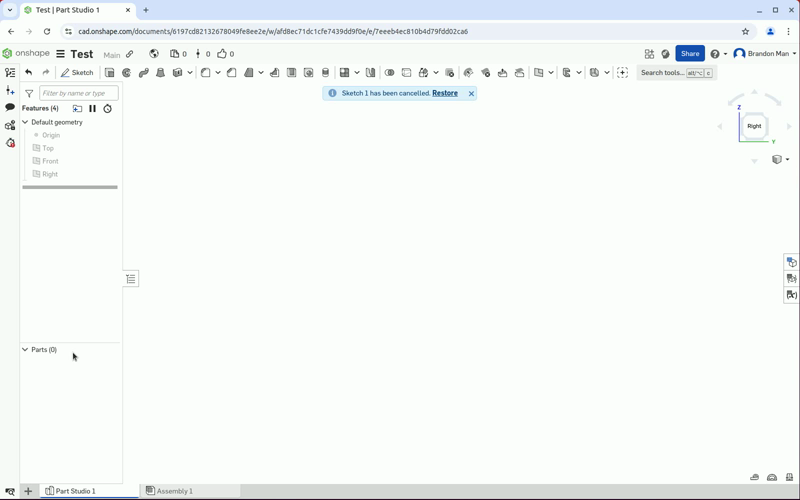
key_up(shift)
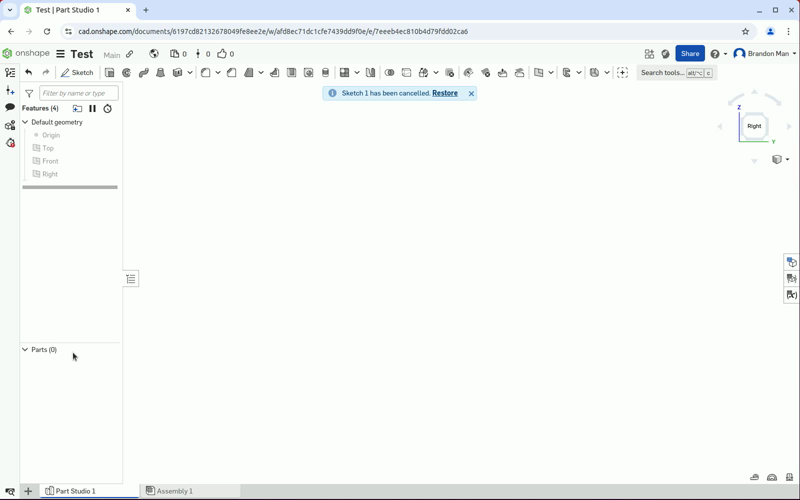
mouse_move(73, 352)
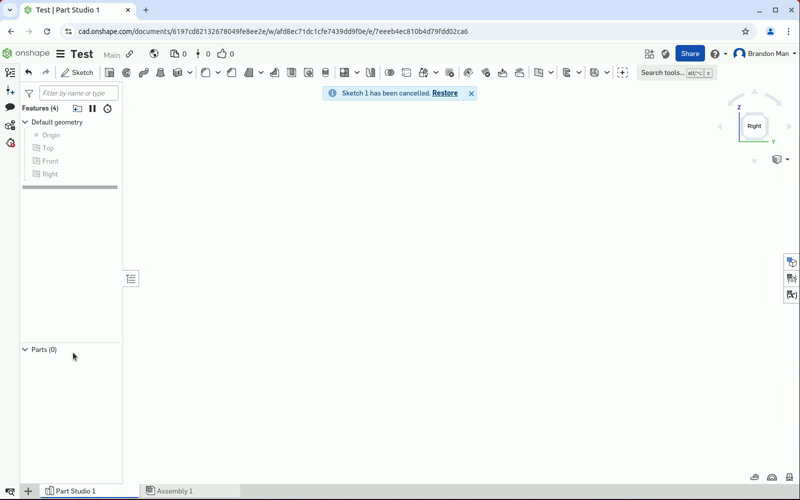
key(shift+y)
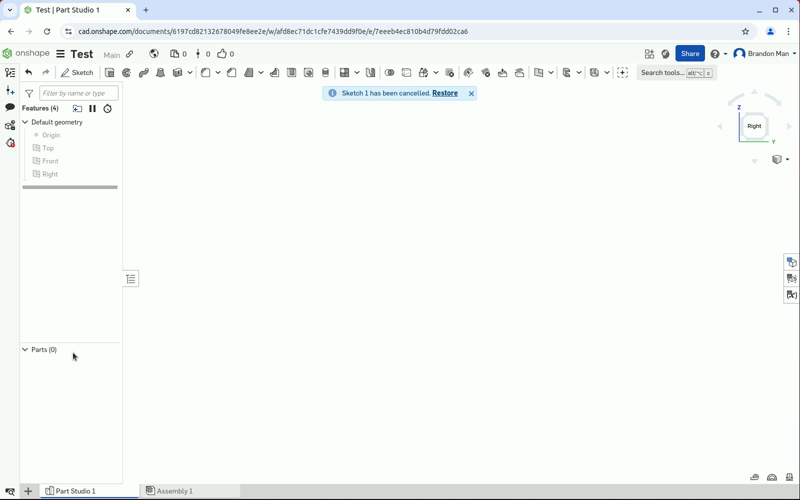
key(shift+s)
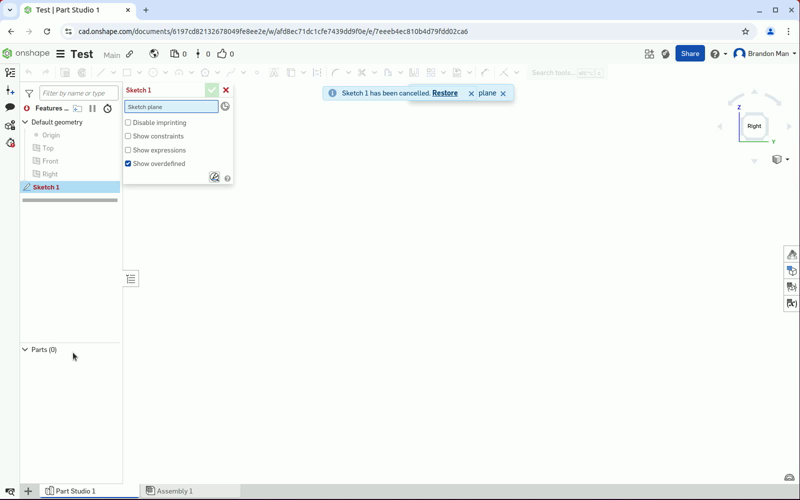
mouse_move(73, 176)
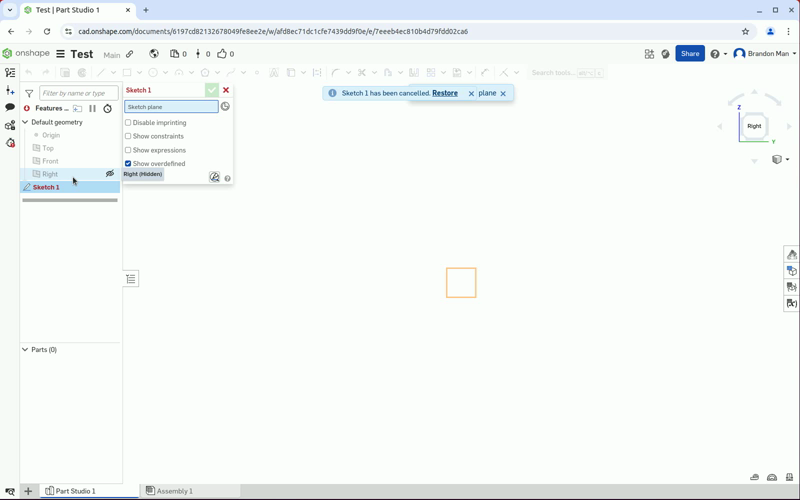
click(73, 176)
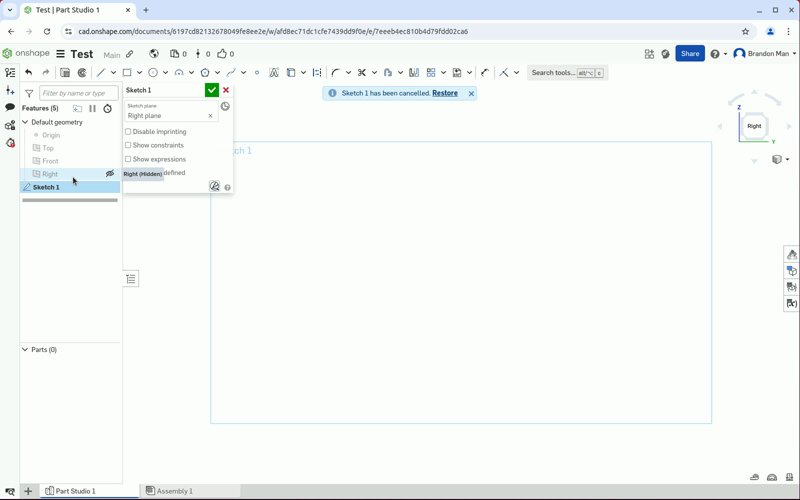
mouse_move(73, 352)
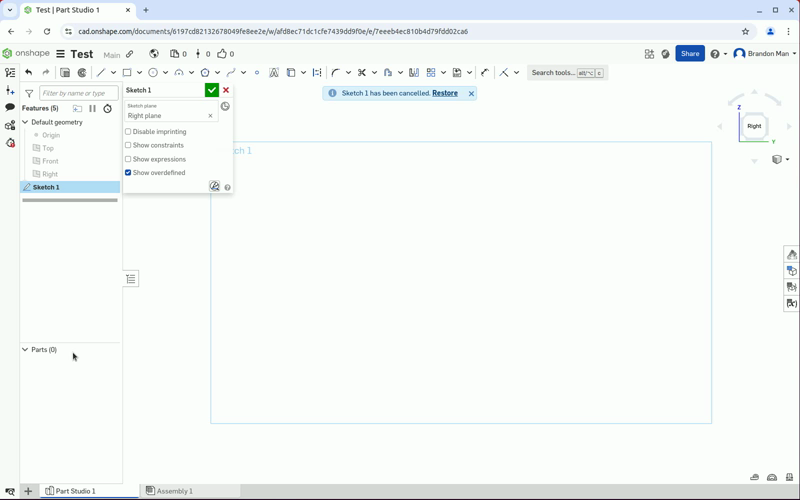
key(y)
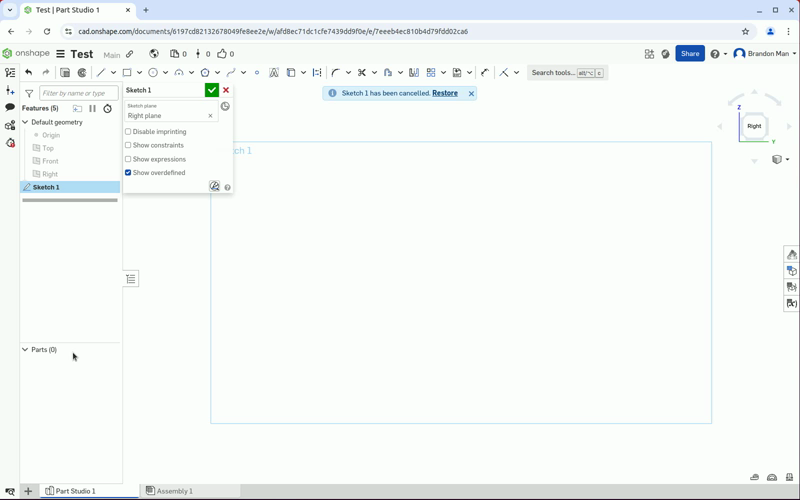
key(c)
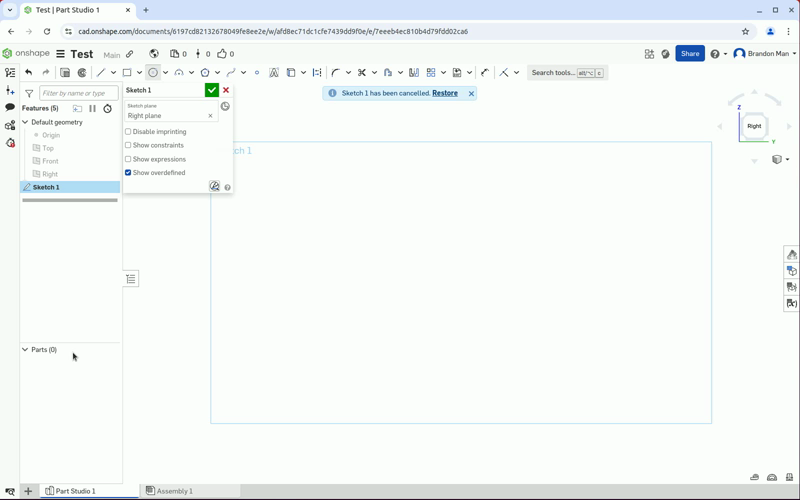
key_down(shift)
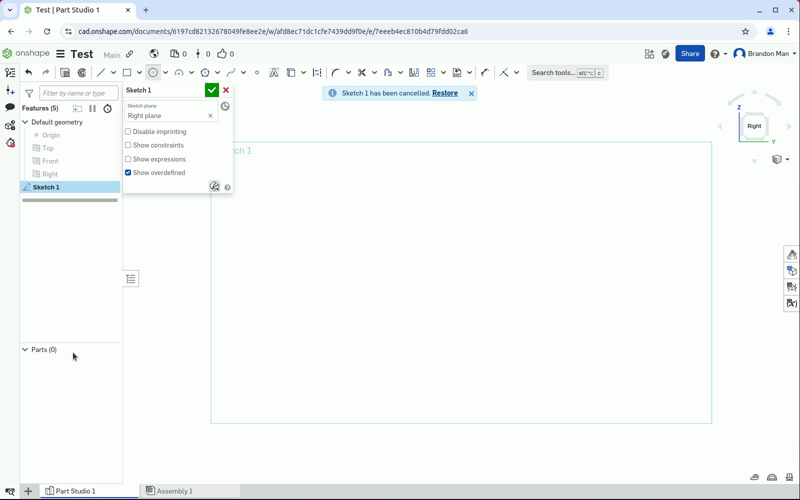
mouse_move(383, 259)
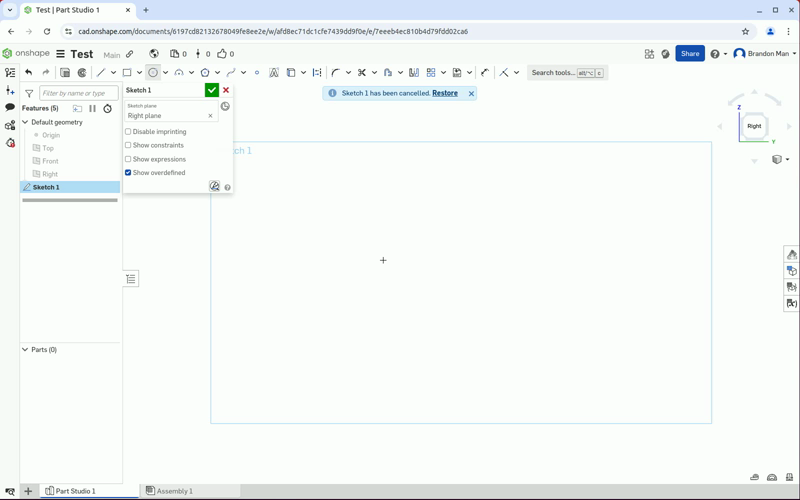
click(383, 259)
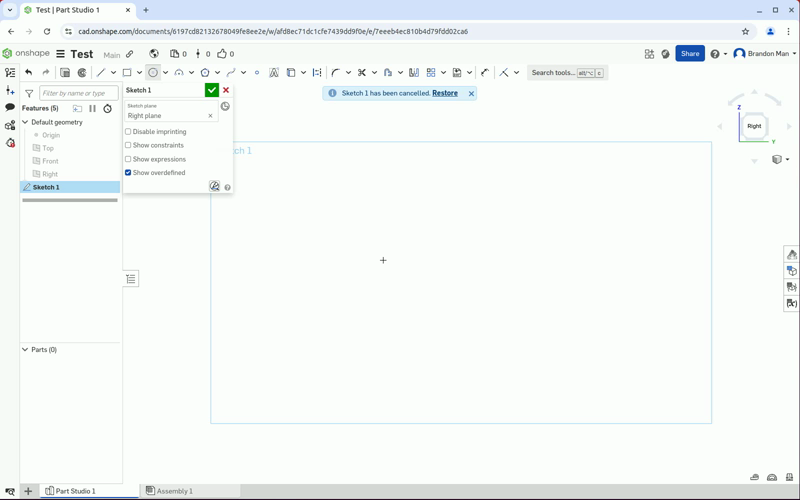
key_up(shift)
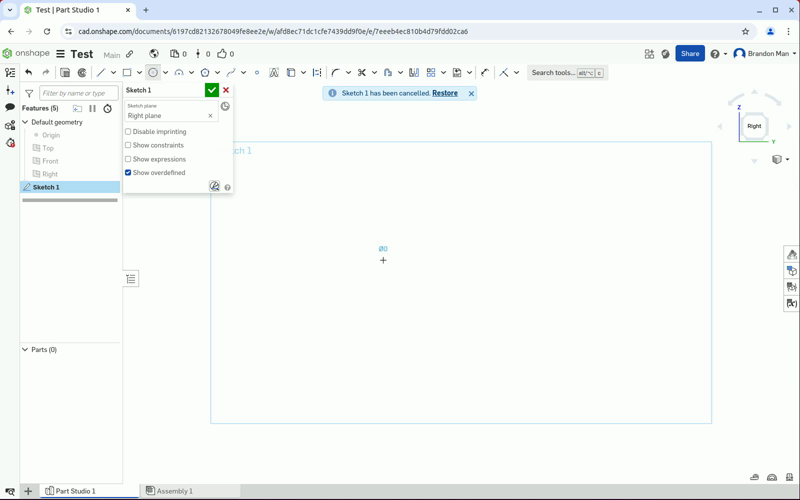
mouse_move(417, 259)
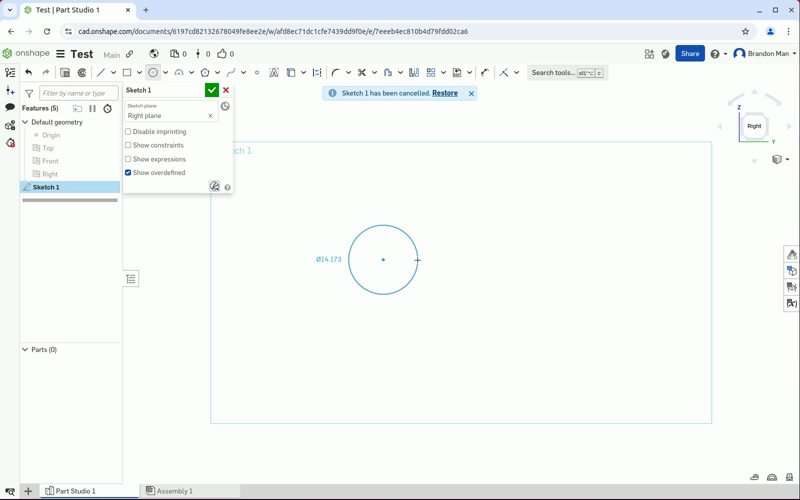
click(417, 259)
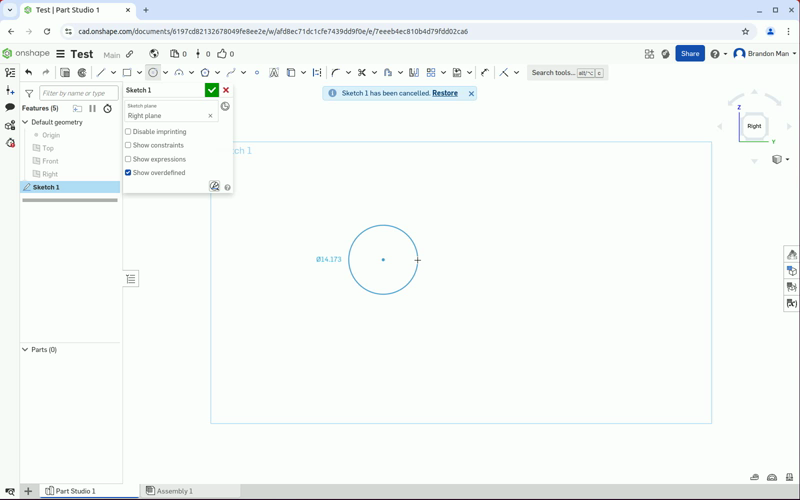
key(esc)
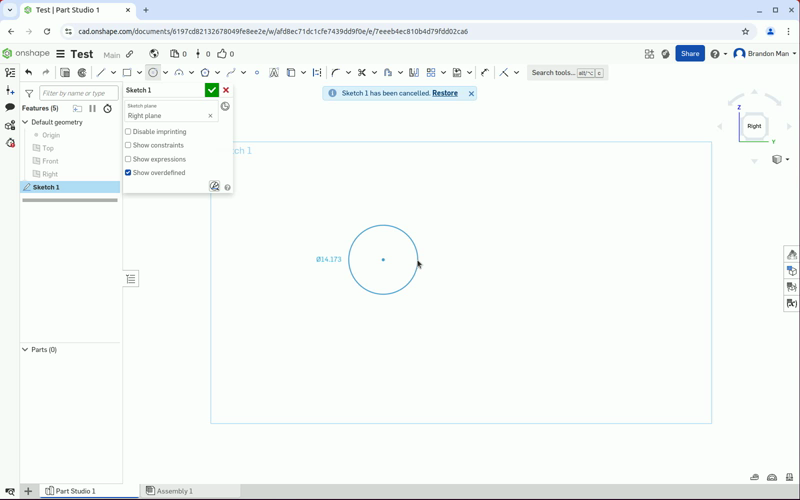
mouse_move(392, 258)
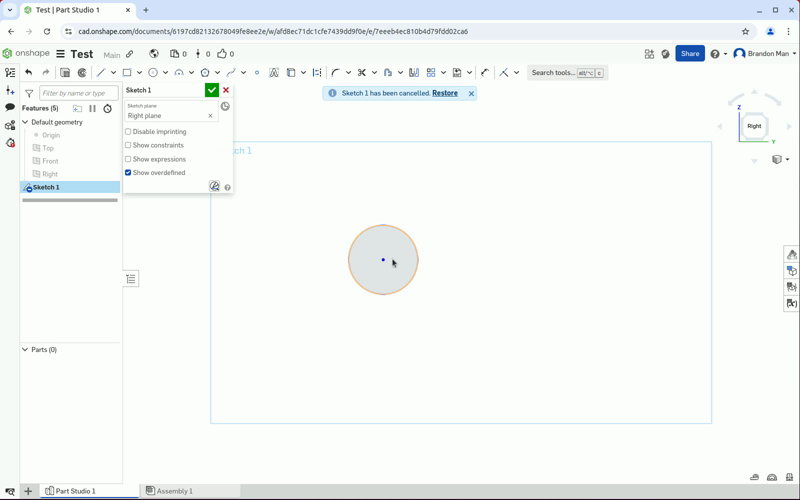
click(392, 258)
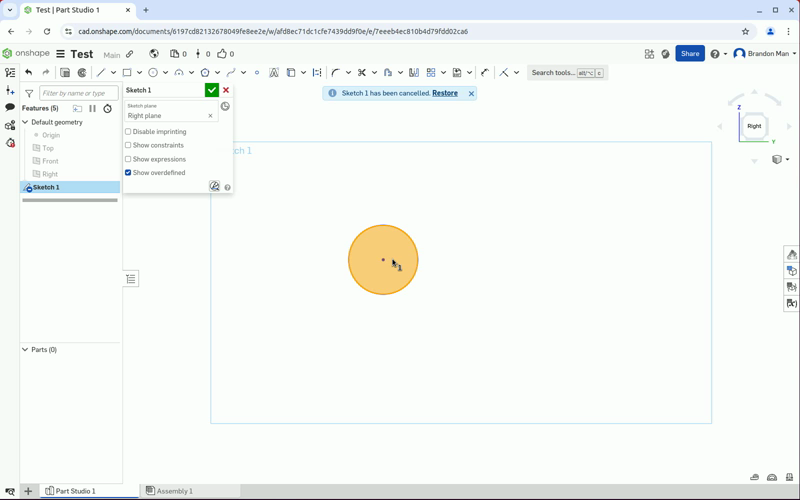
mouse_move(73, 352)
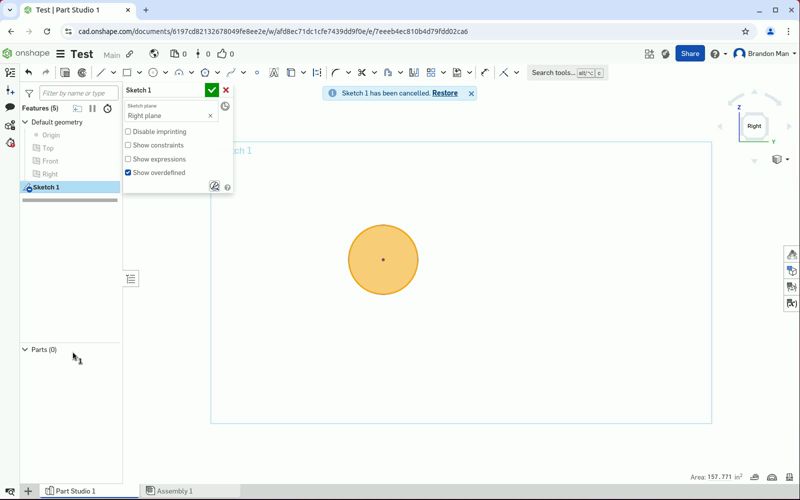
key(shift+y)
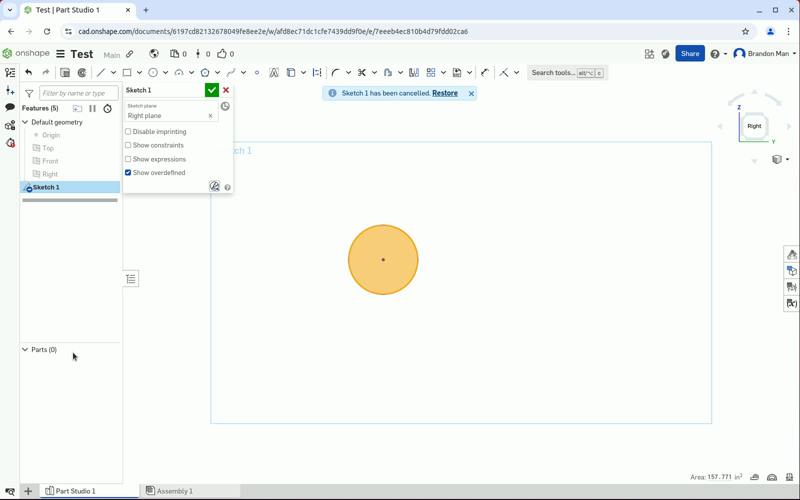
key(shift+e)
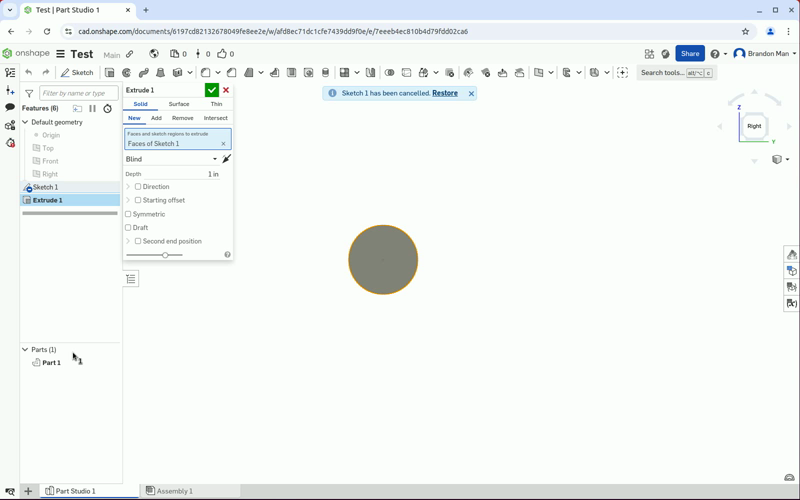
mouse_move(143, 106)
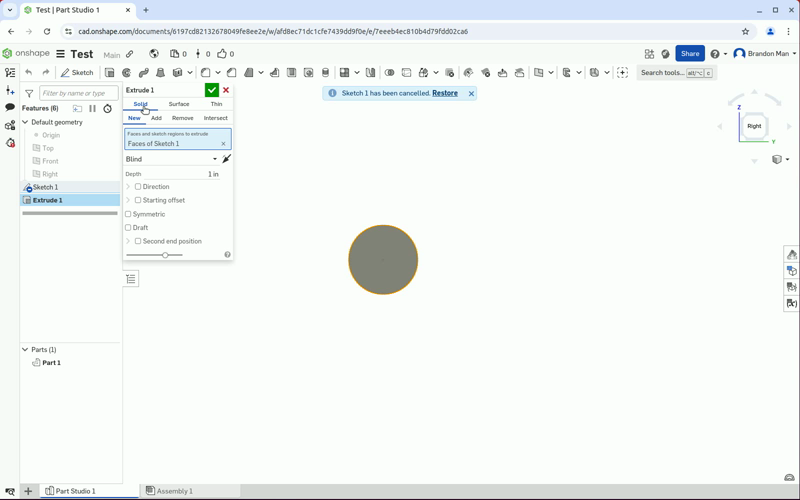
click(143, 106)
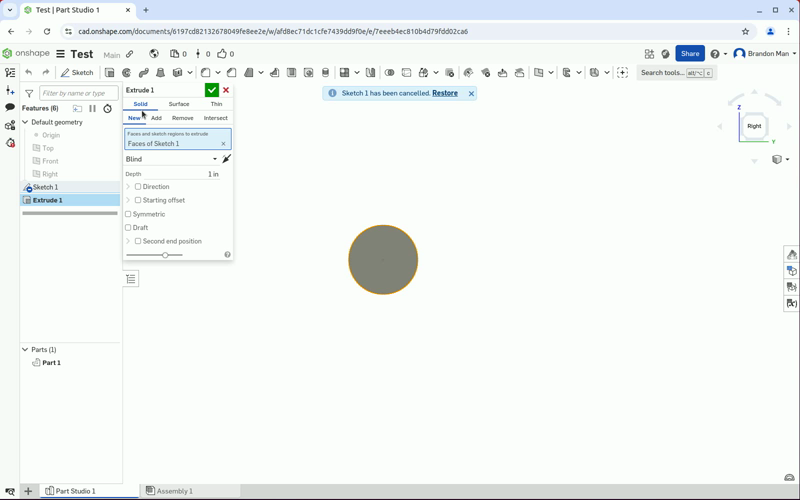
mouse_move(137, 120)
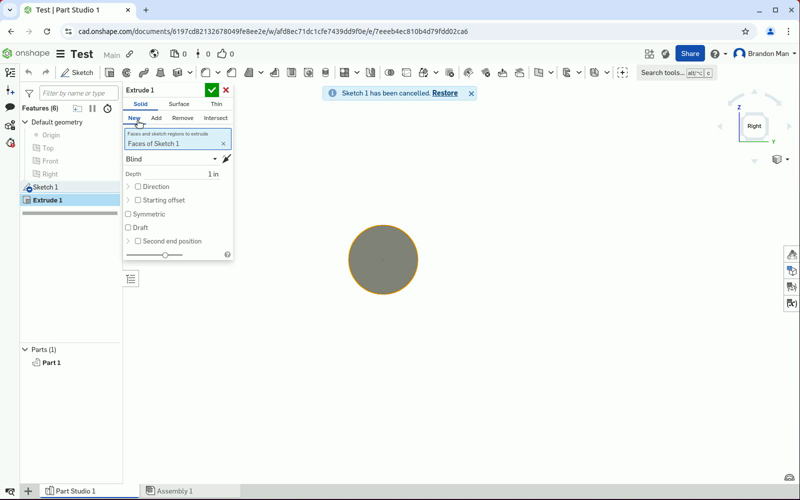
click(137, 120)
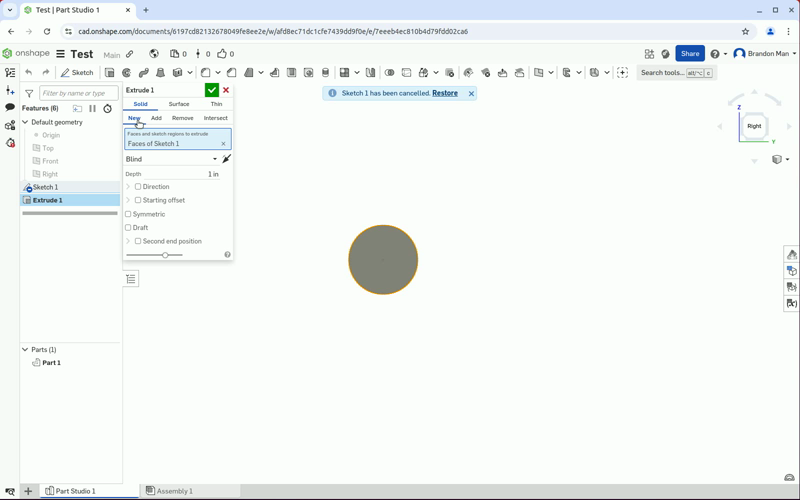
key(tab, 4)
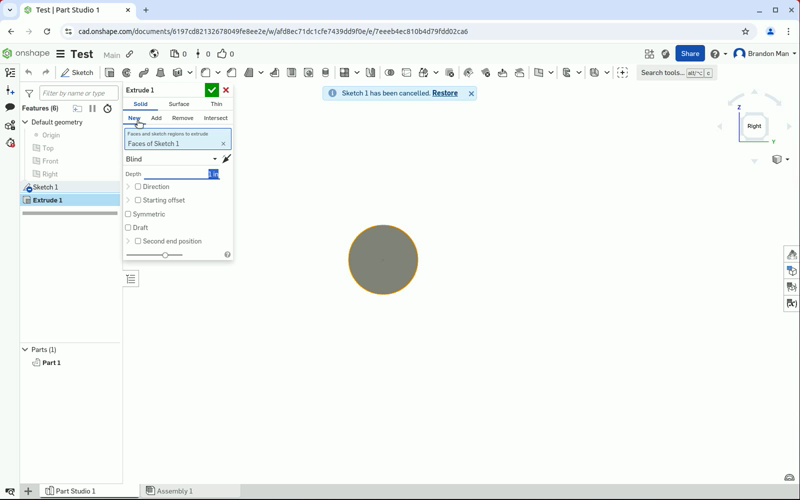
text(5.055)
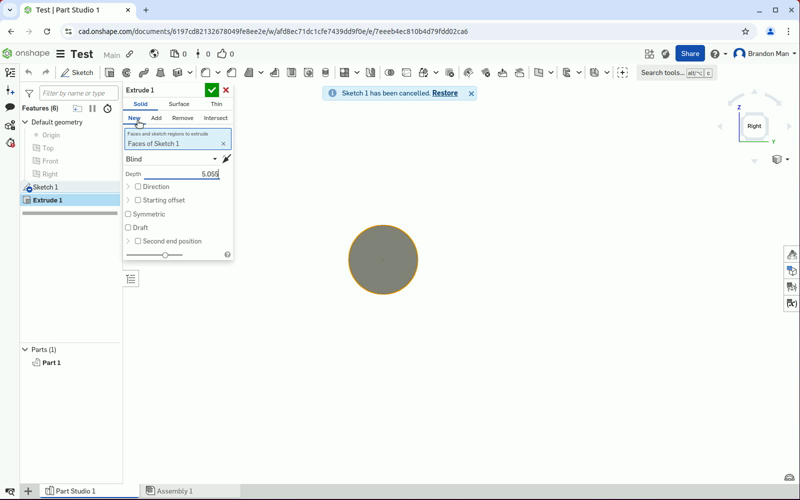
key(enter)
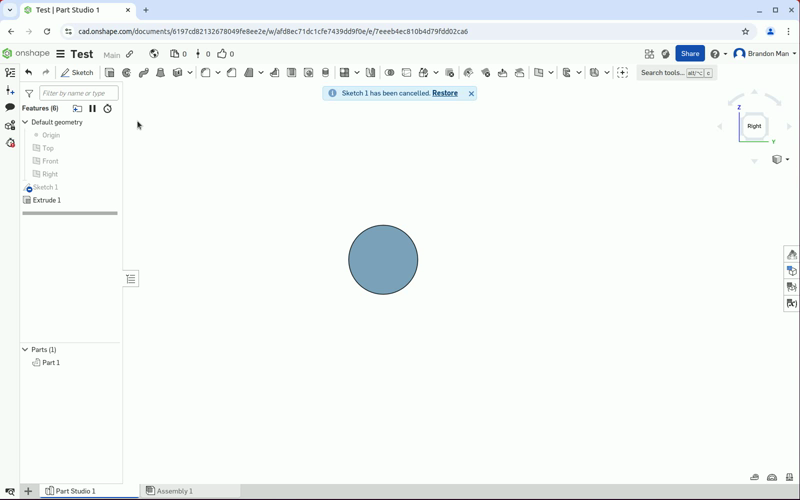
key(shift+h)
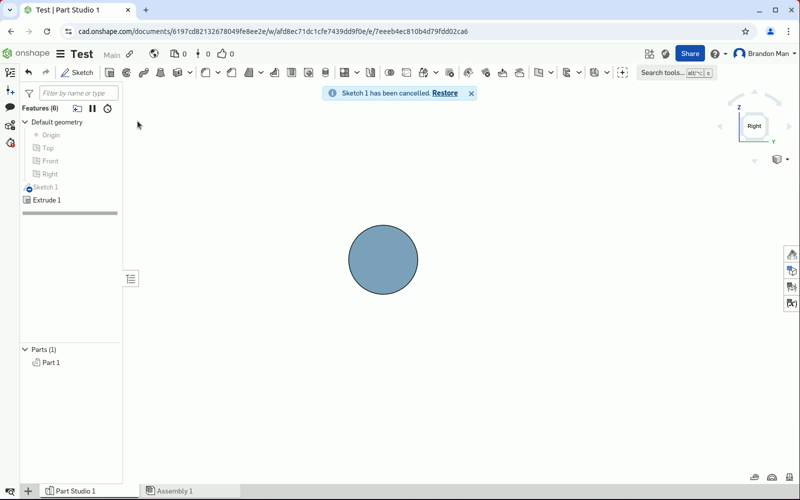
key(shift+h)
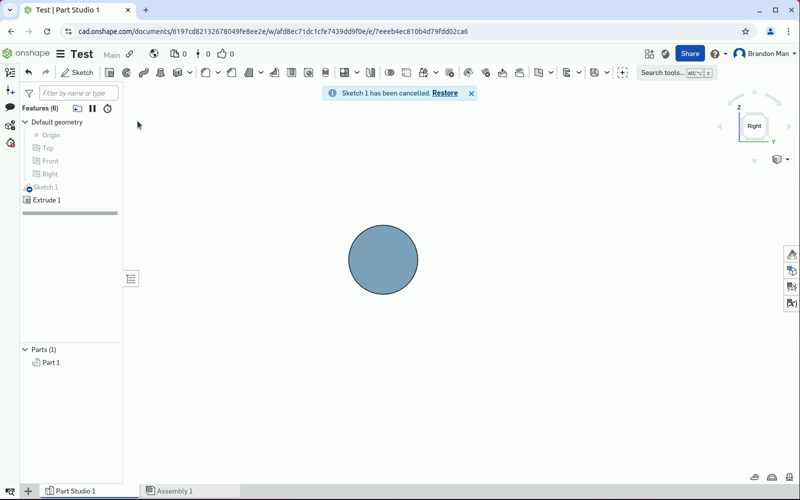
mouse_move(73, 189)
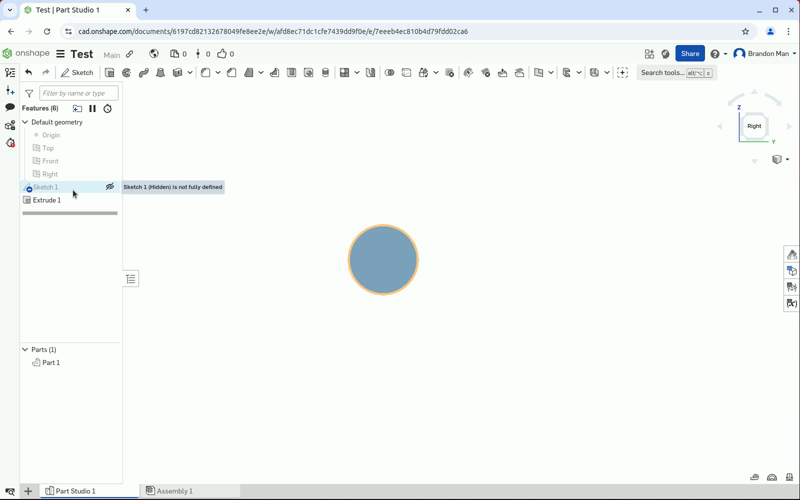
click(73, 189)
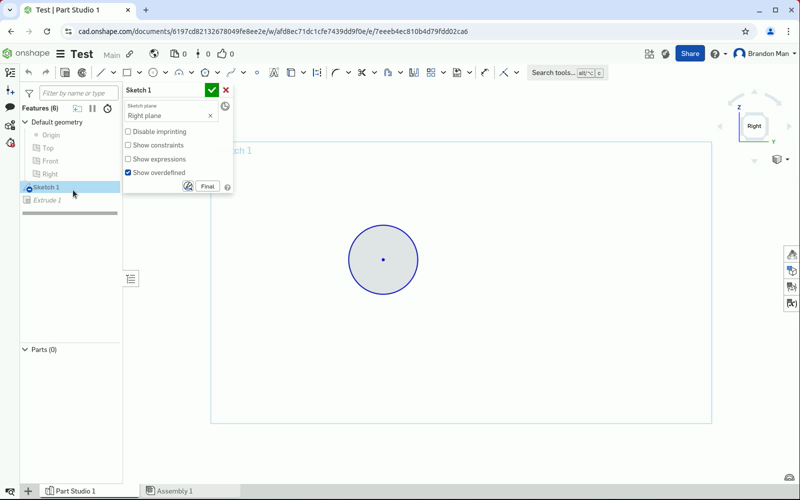
mouse_move(229, 92)
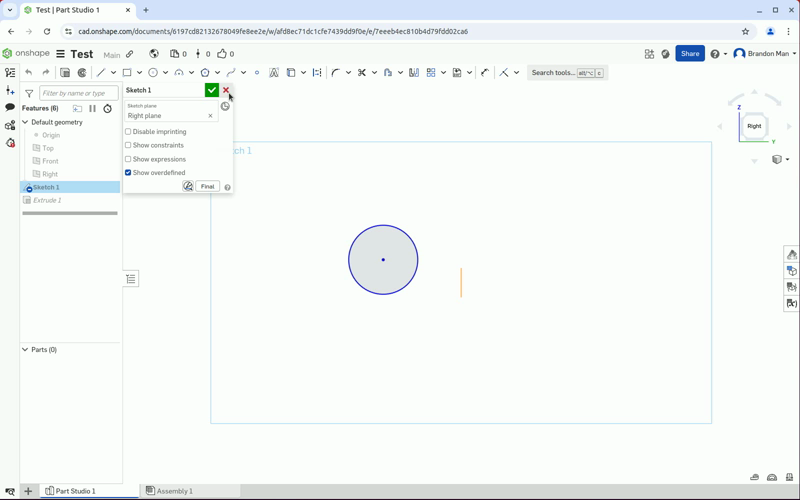
click(229, 92)
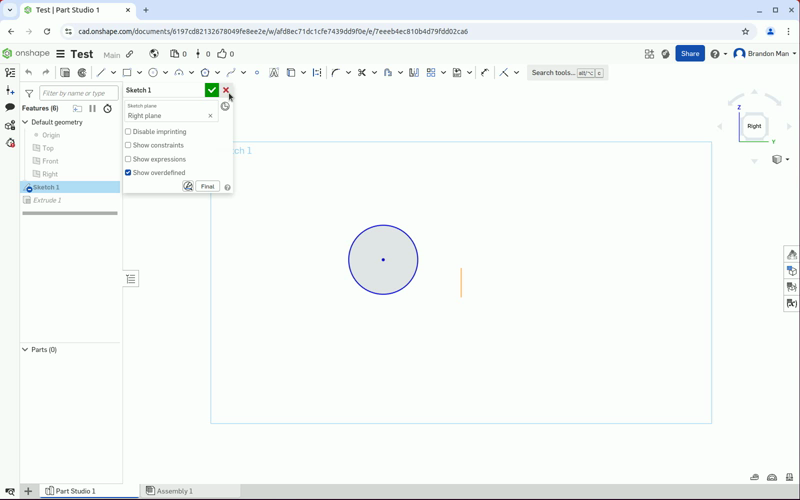
key(shift+s)
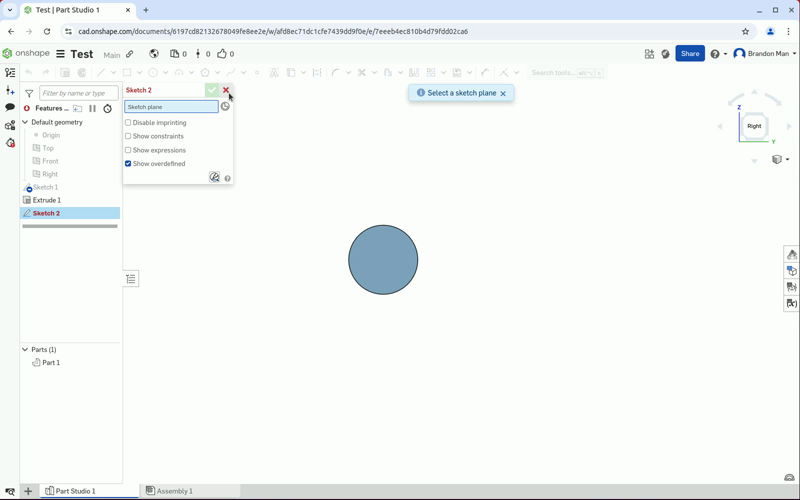
mouse_move(73, 176)
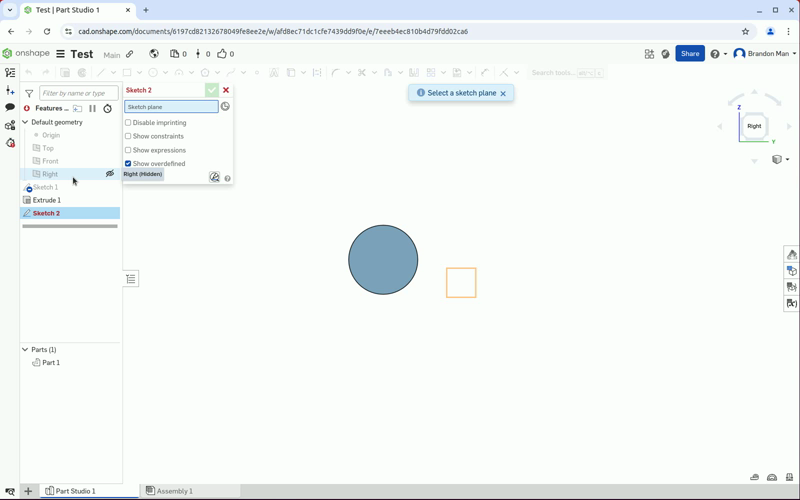
click(73, 176)
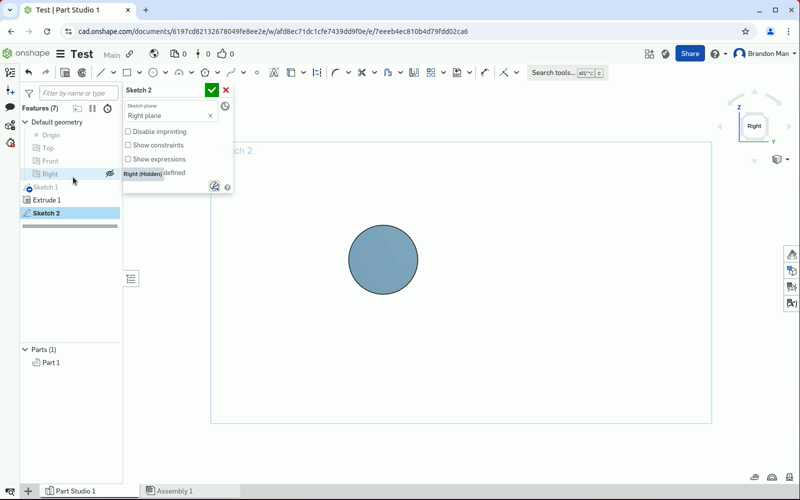
mouse_move(73, 352)
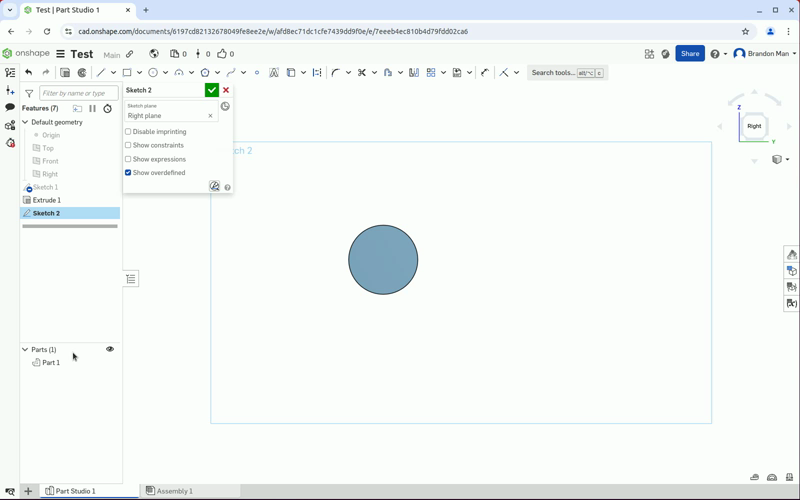
key(y)
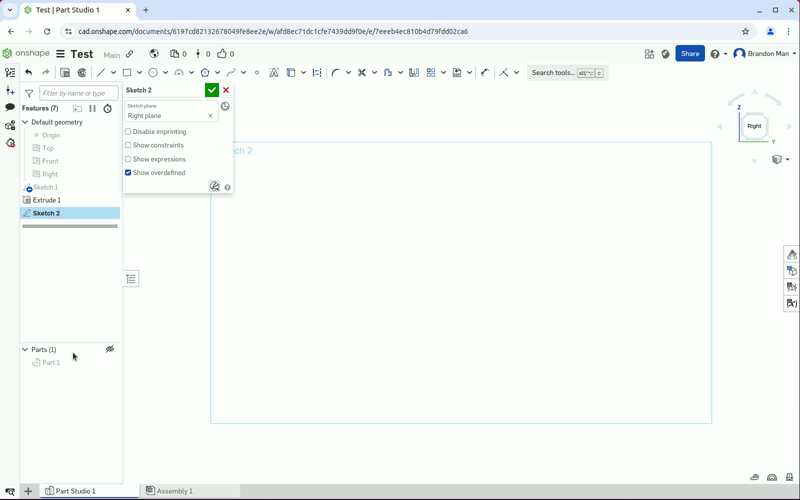
key(c)
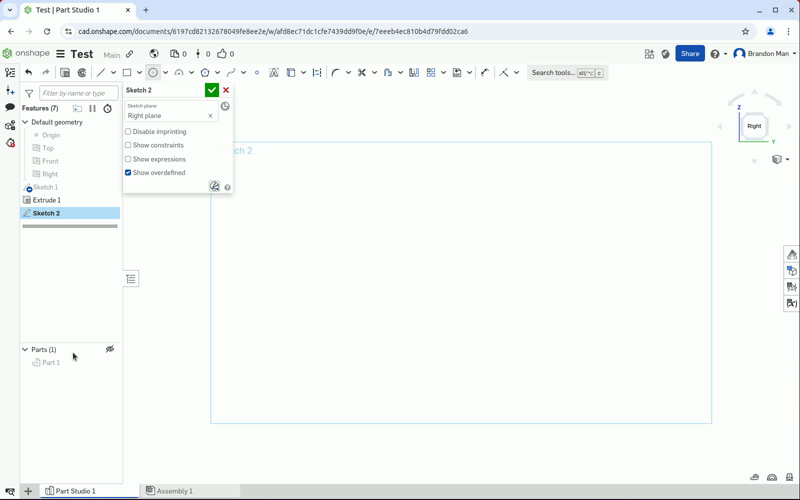
key_down(shift)
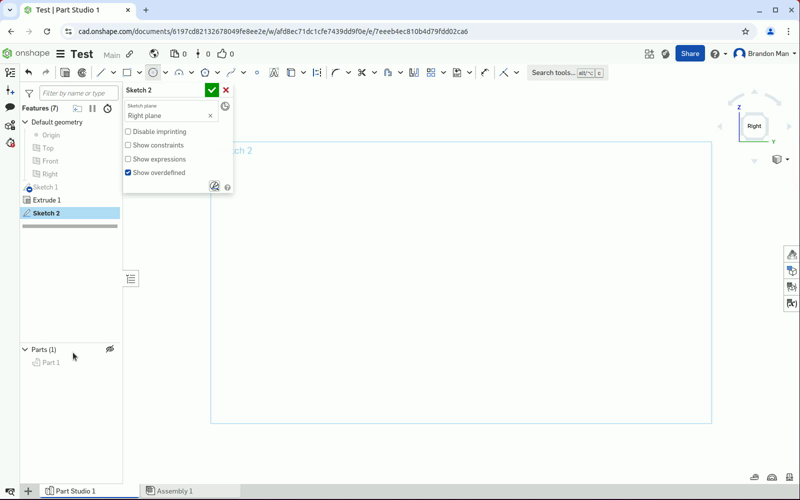
mouse_move(499, 291)
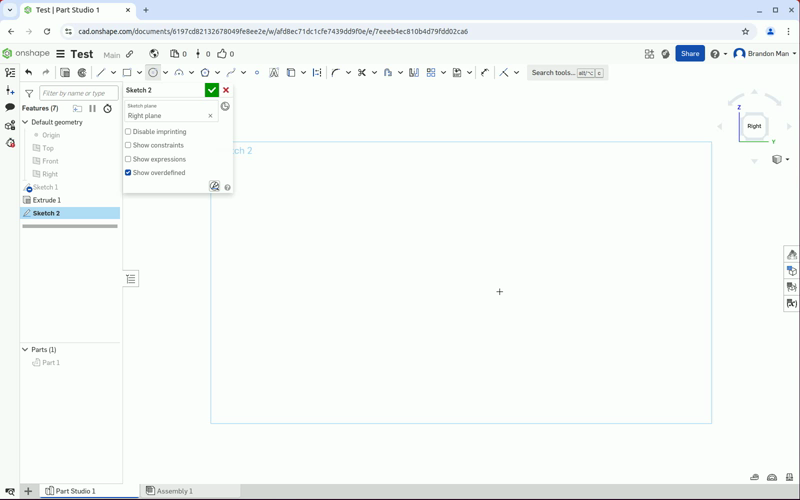
click(499, 291)
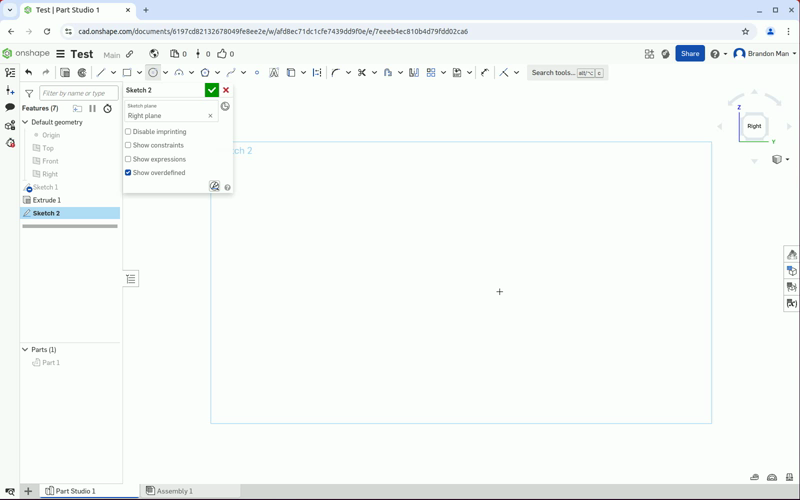
key_up(shift)
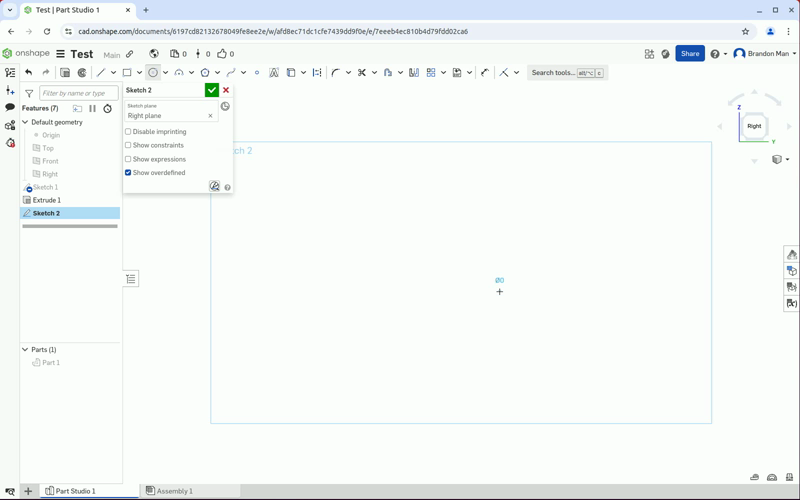
mouse_move(535, 291)
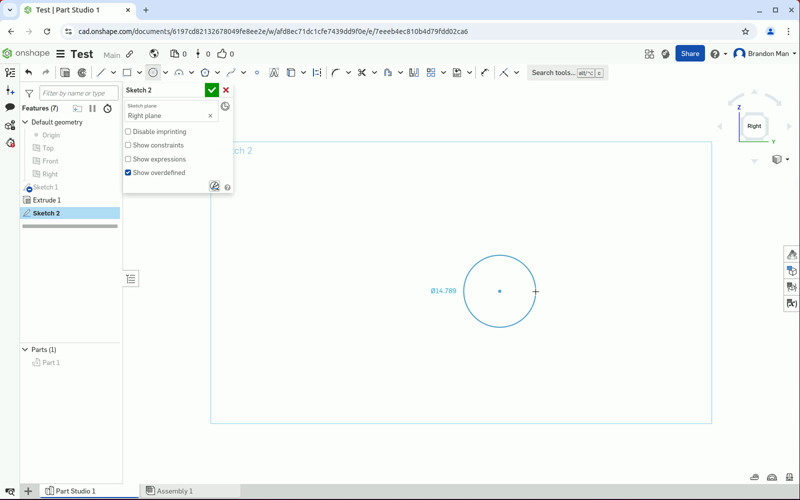
click(535, 291)
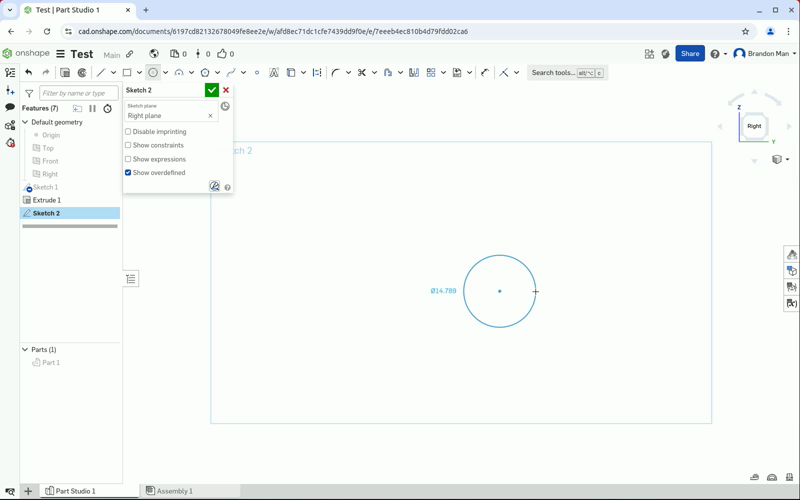
key(esc)
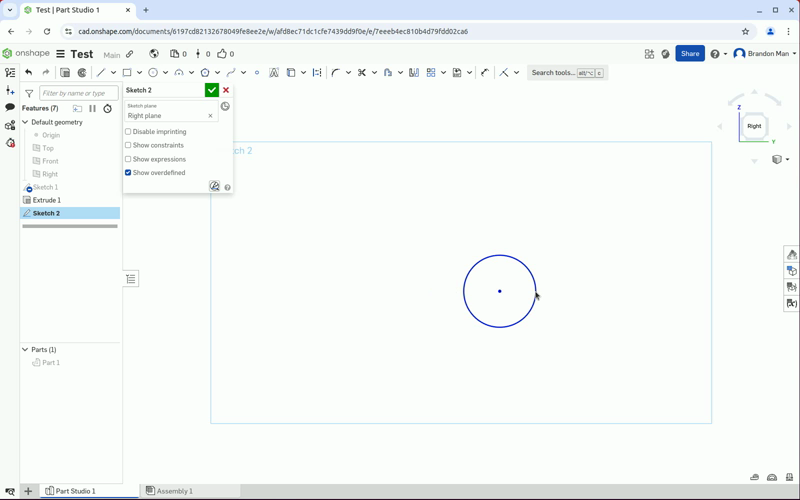
mouse_move(502, 262)
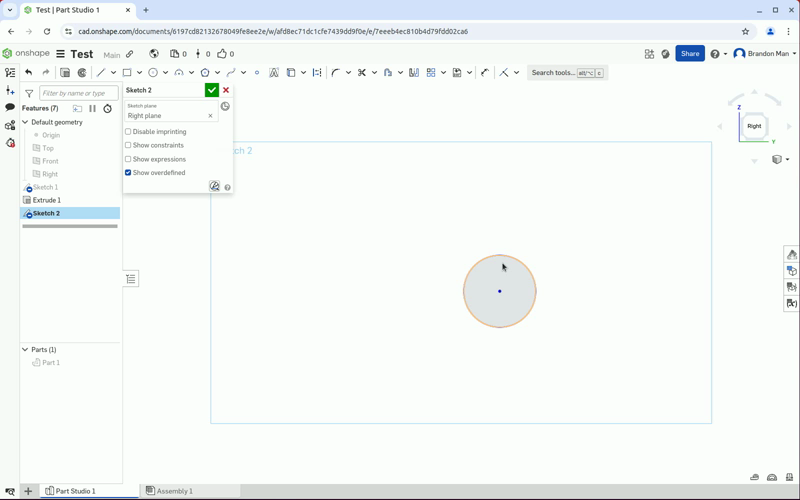
click(502, 262)
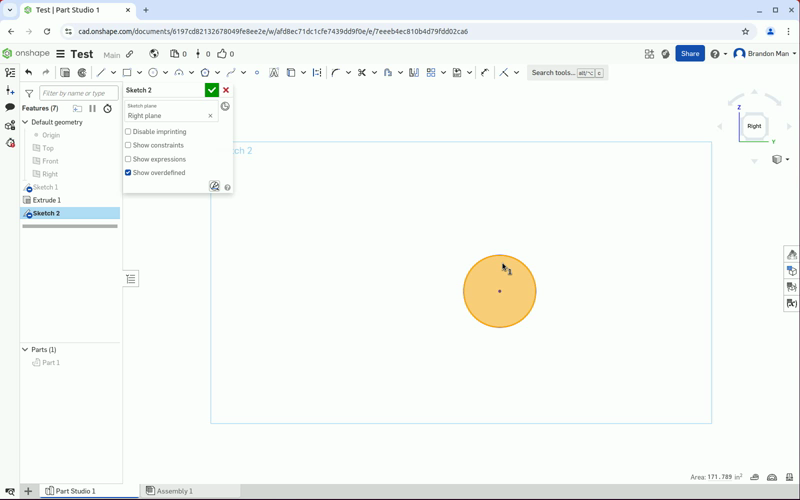
mouse_move(73, 352)
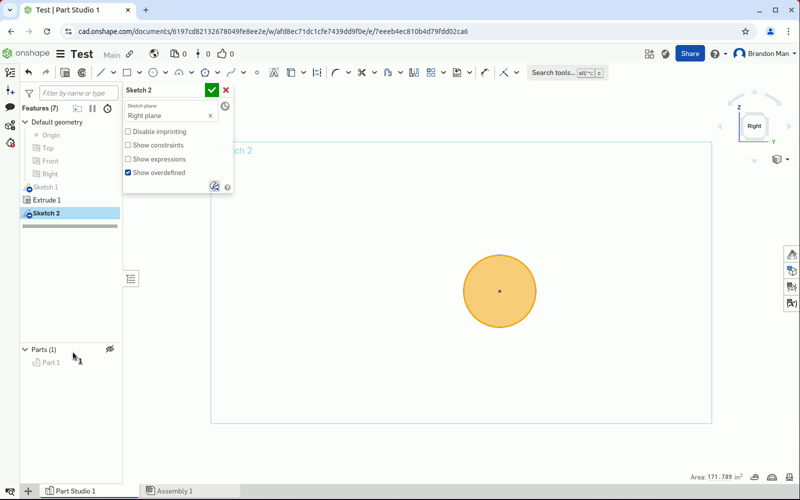
key(shift+y)
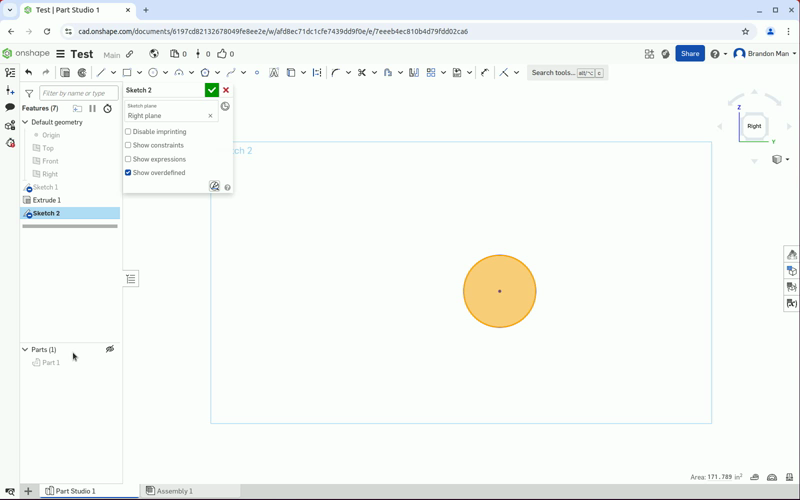
key(shift+e)
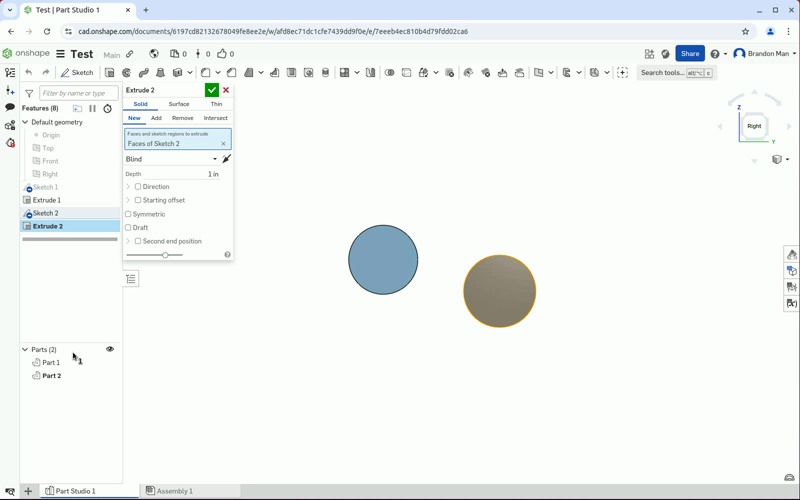
mouse_move(143, 106)
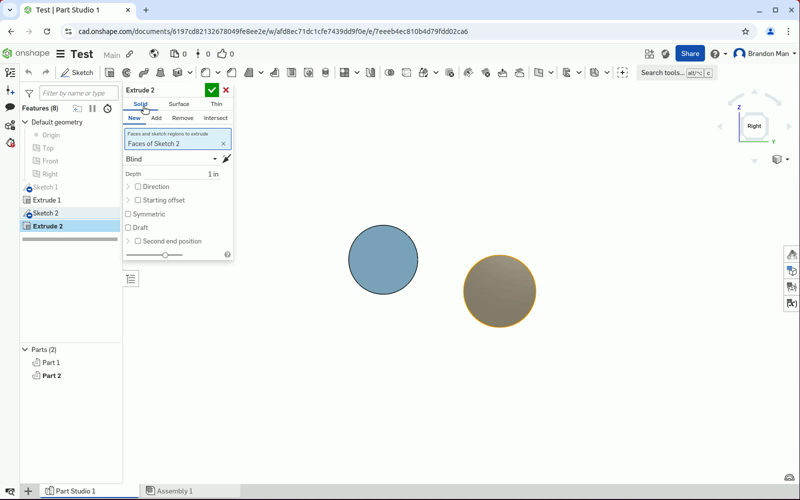
click(143, 106)
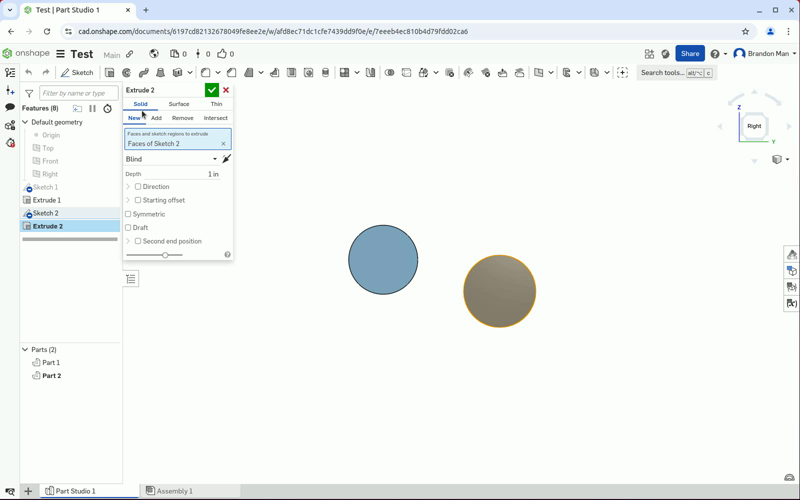
mouse_move(137, 120)
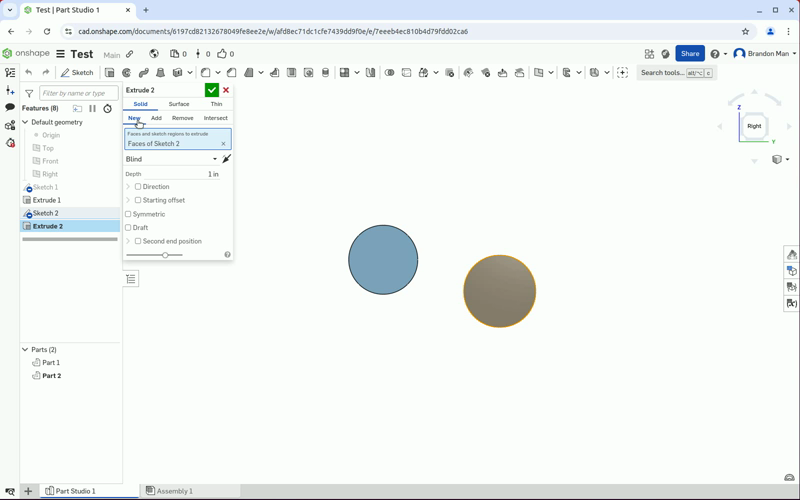
click(137, 120)
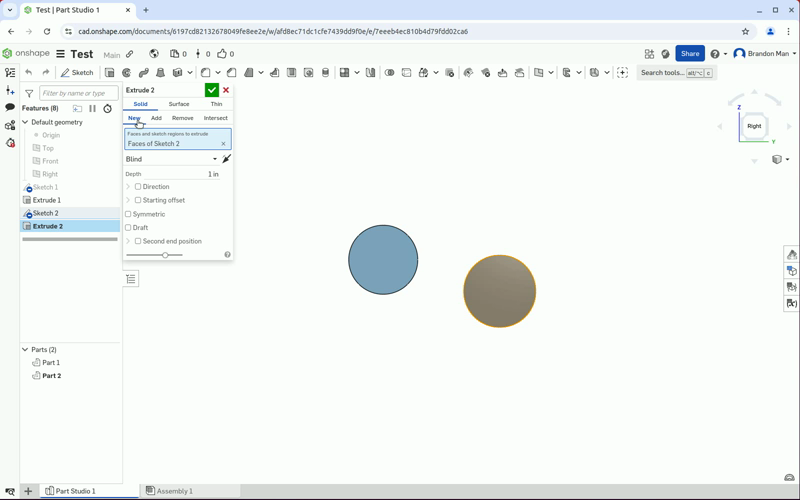
key(tab, 4)
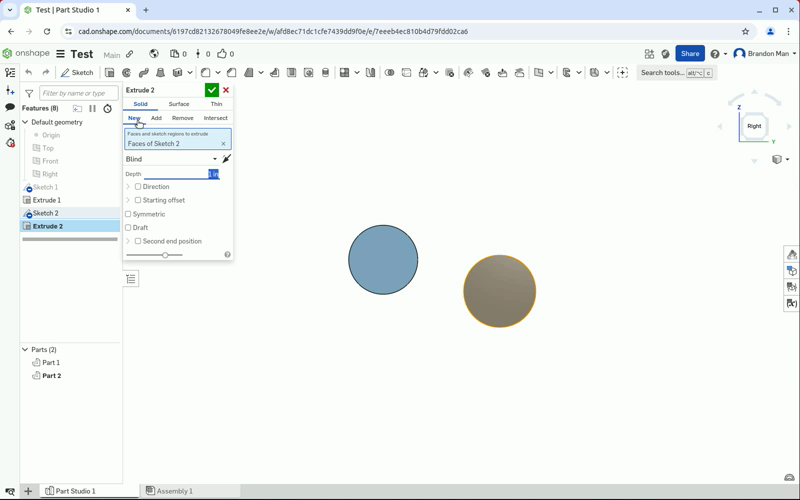
text(3.37)
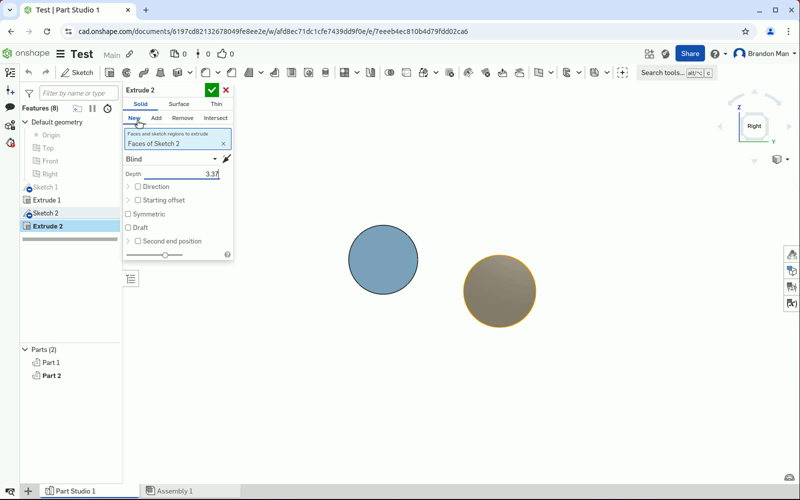
key(enter)
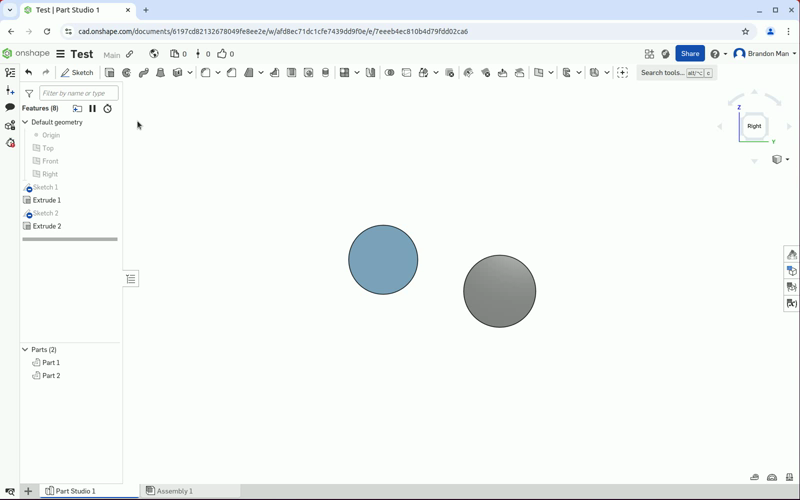
key(shift+h)
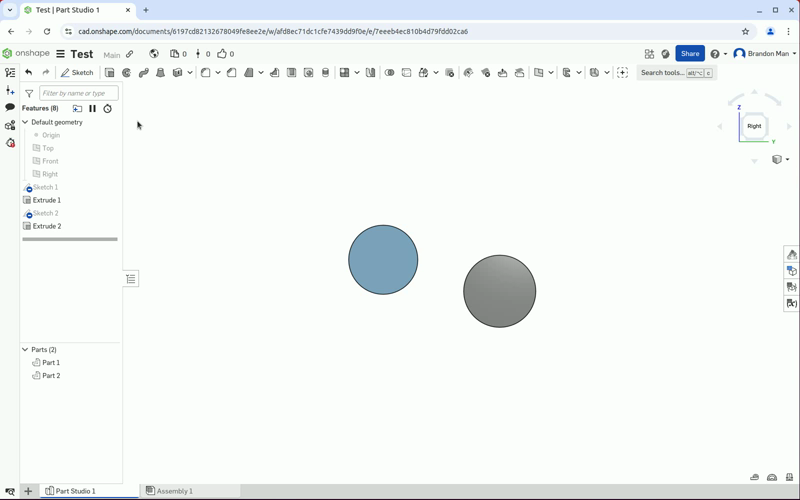
key(shift+h)
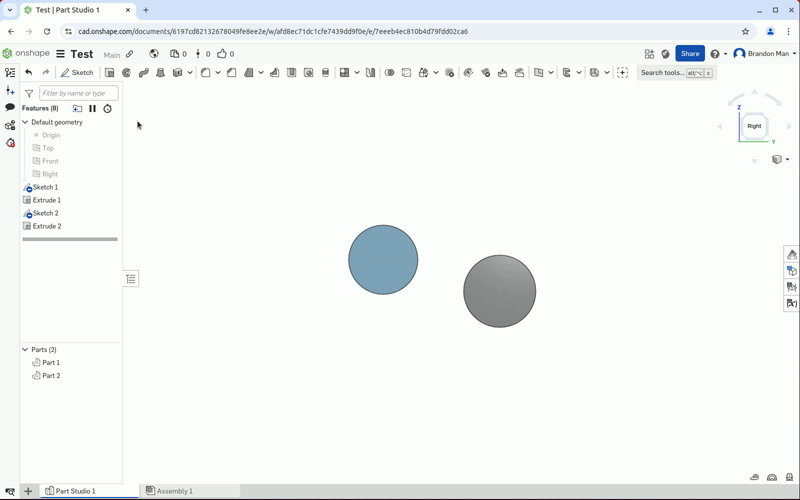
key(shift+7)
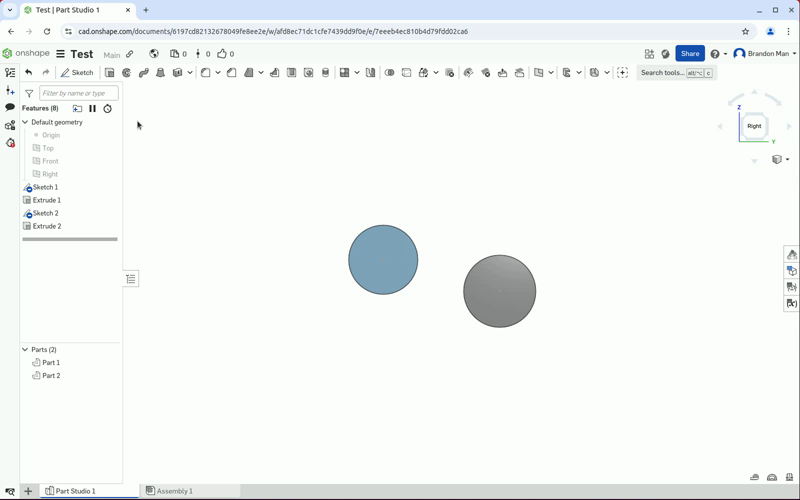
key(right, 2)
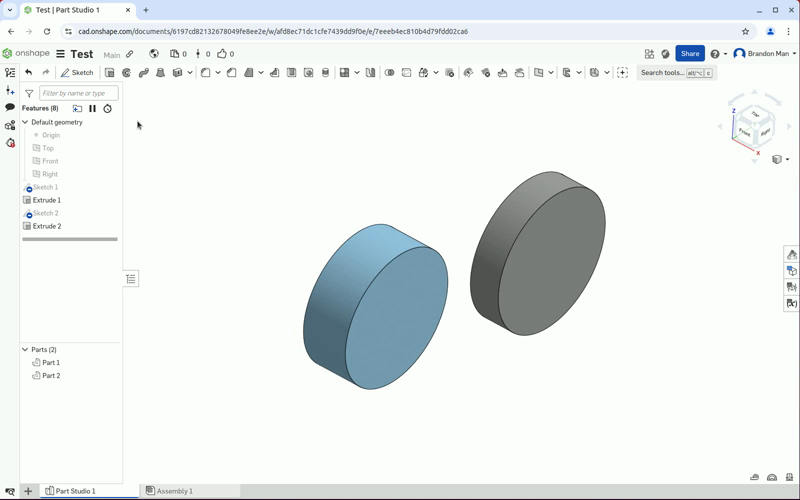
key(down, 2)
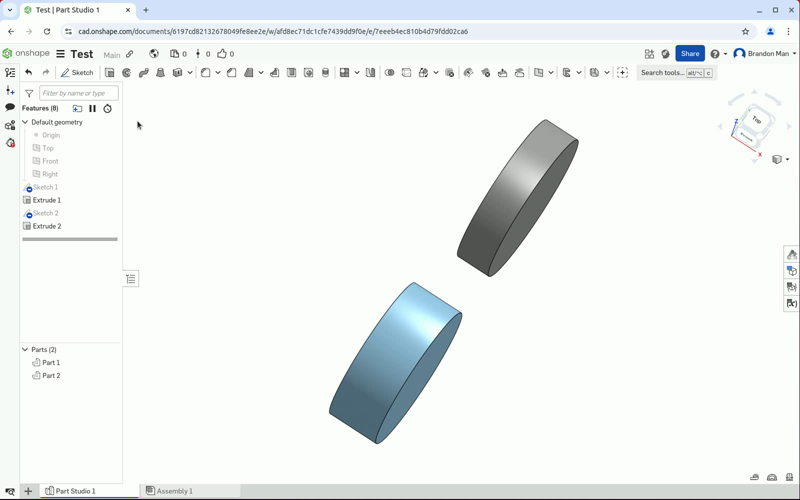
key(up, 2)
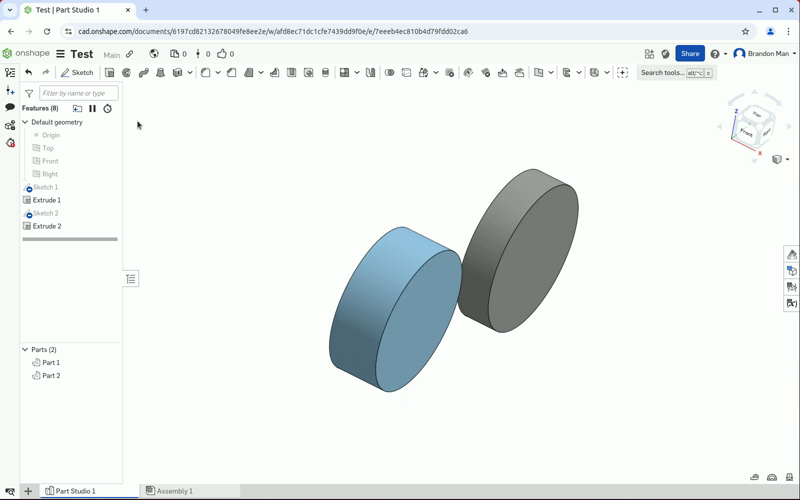
key(left, 2)
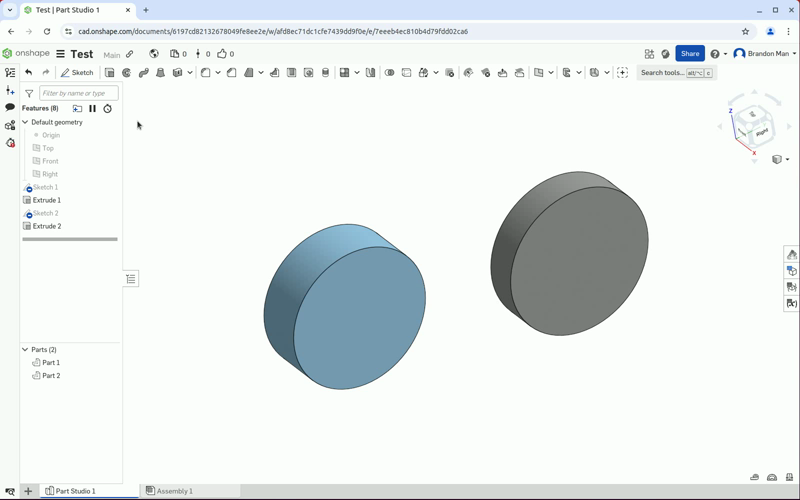
mouse_move(73, 189)
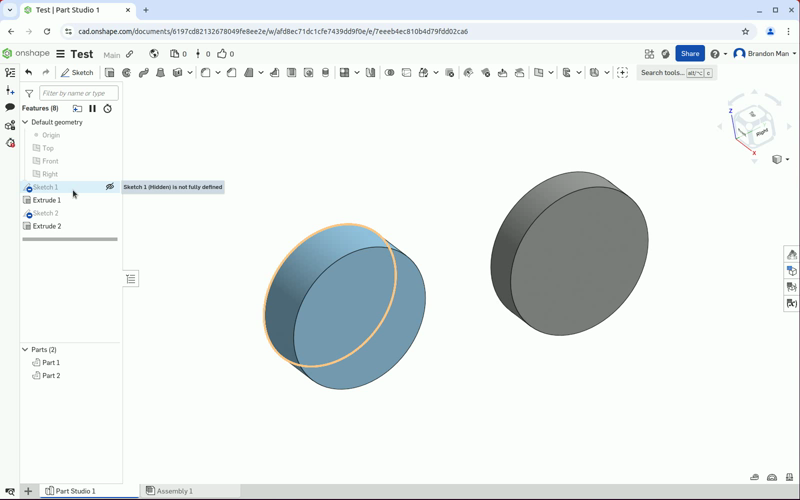
click(73, 189)